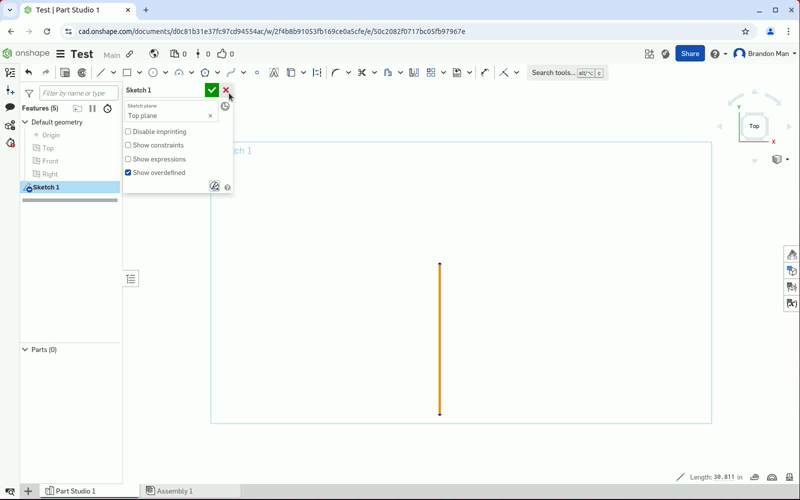
key(shift+h)
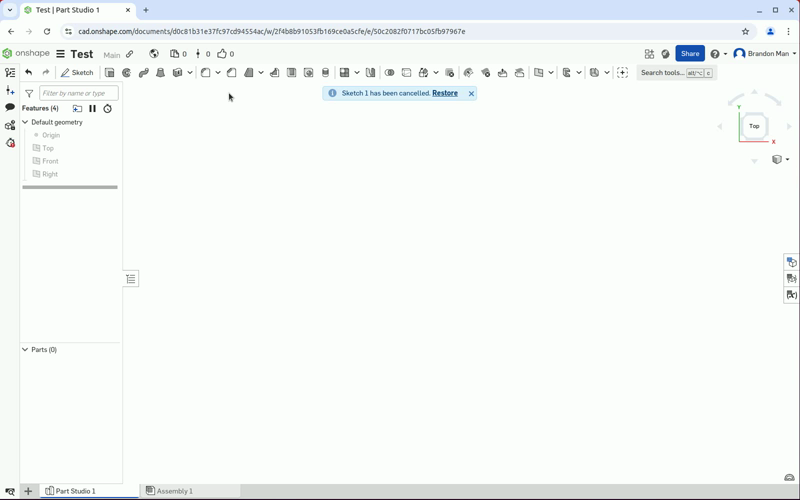
mouse_move(73, 352)
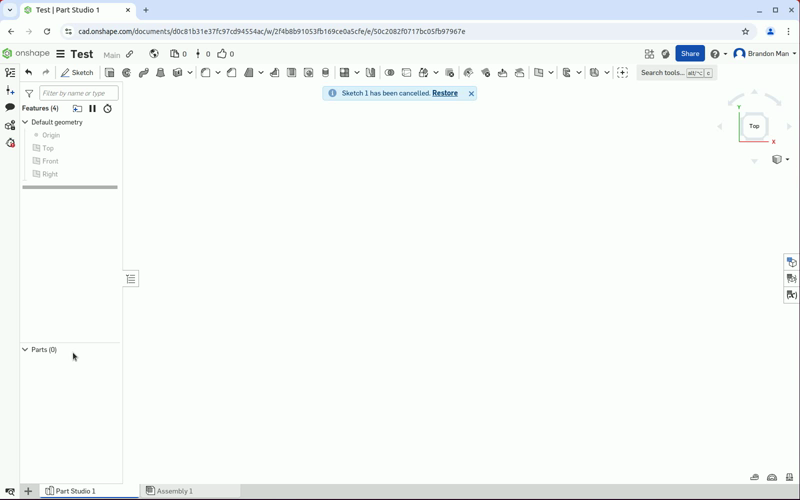
key(y)
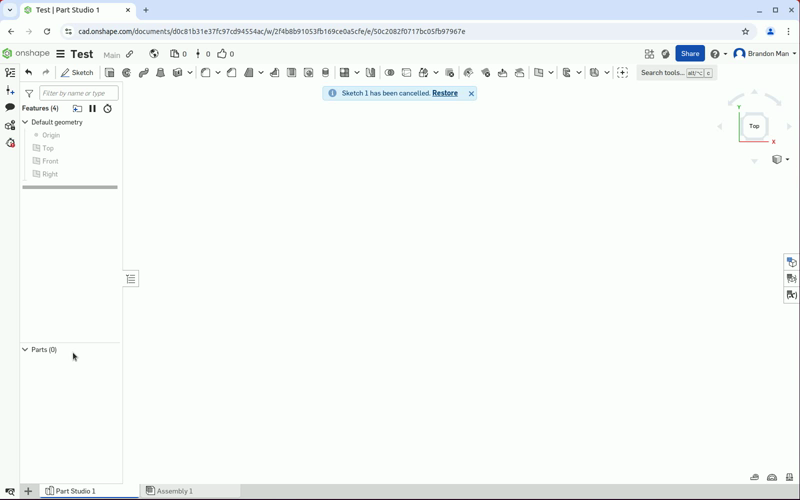
key(shift+p)
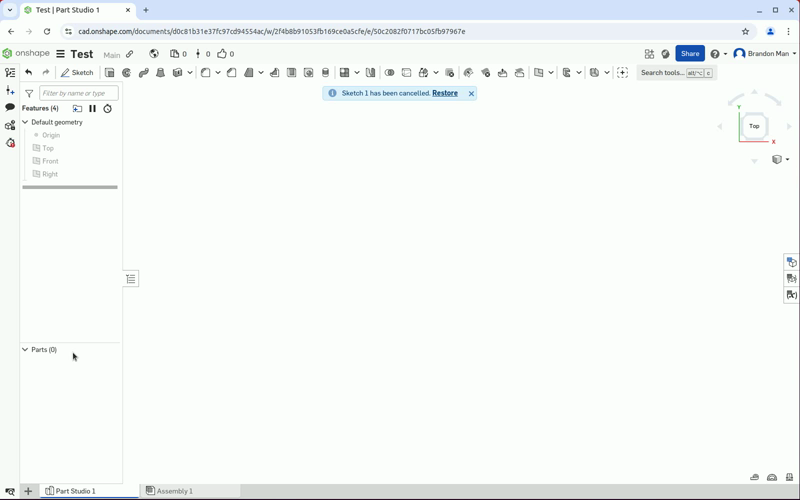
key(space)
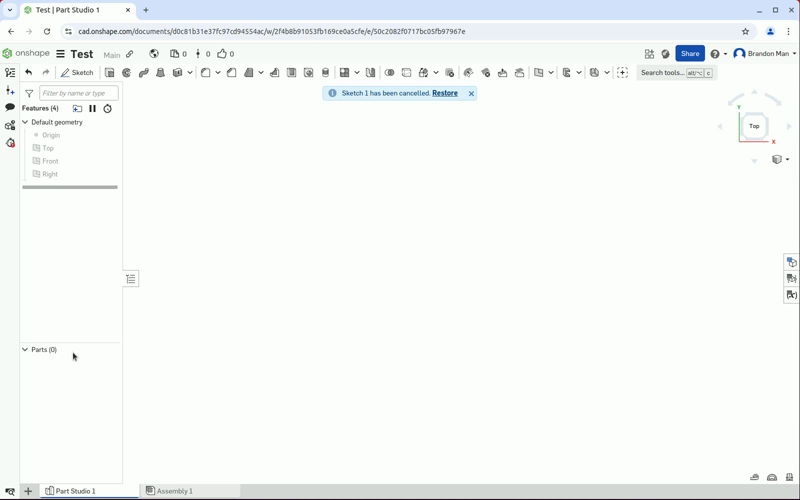
key_down(shift)
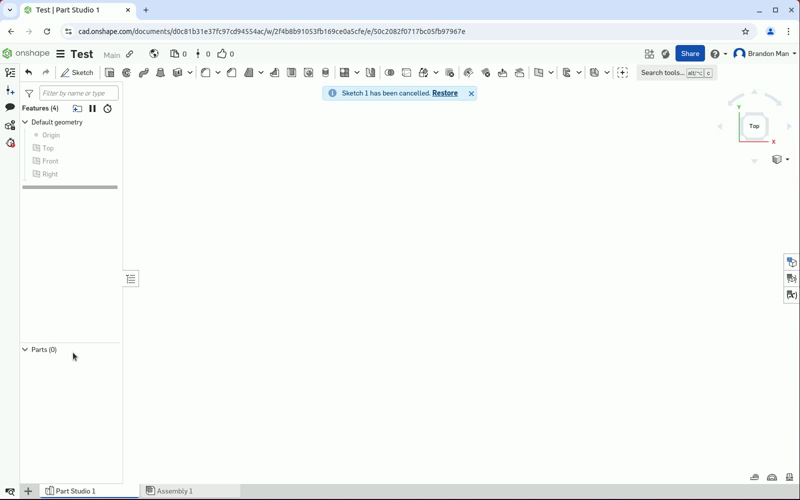
key(up)
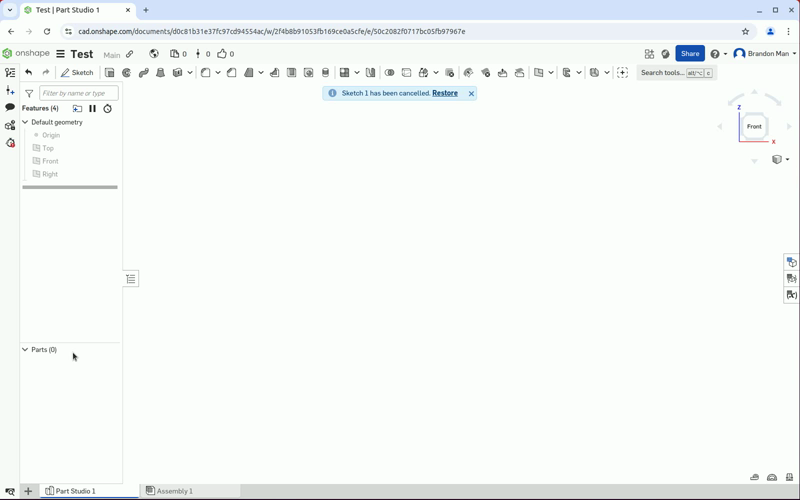
key_up(shift)
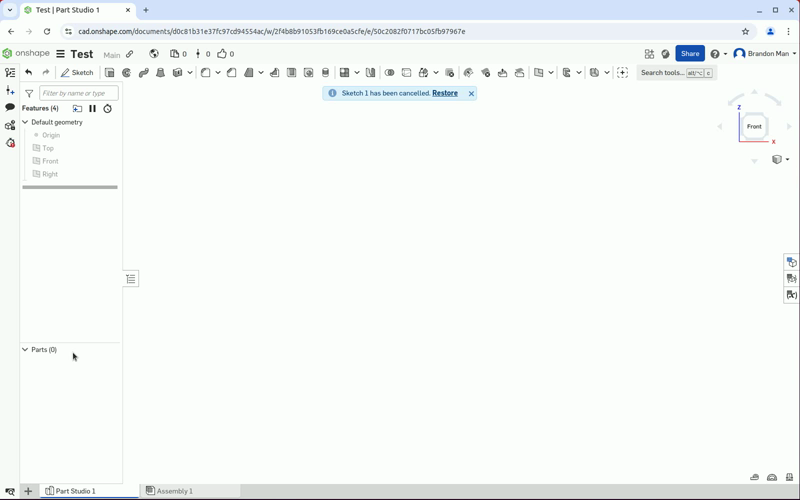
mouse_move(73, 352)
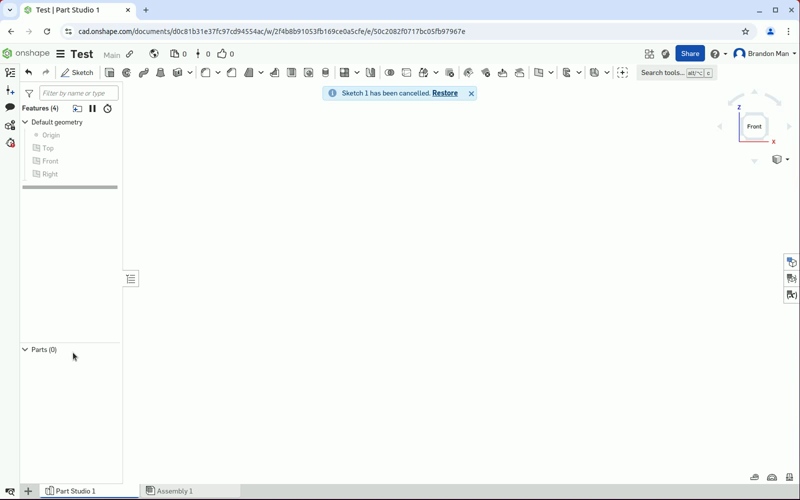
key(shift+y)
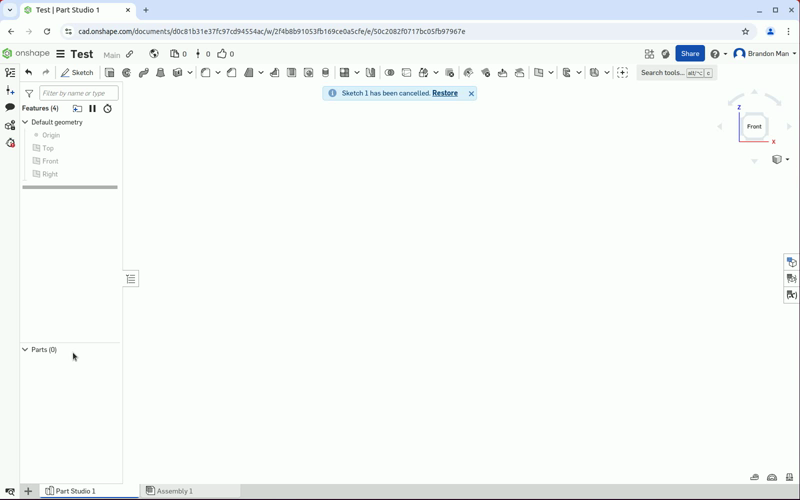
key(shift+s)
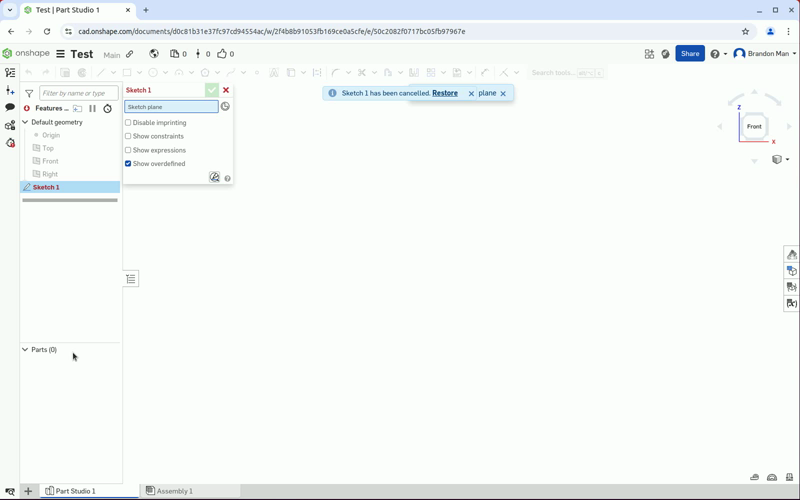
mouse_move(73, 163)
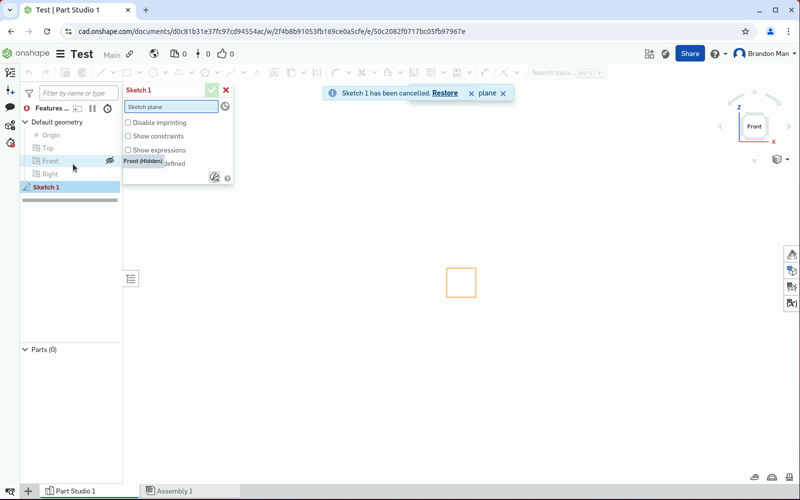
click(73, 163)
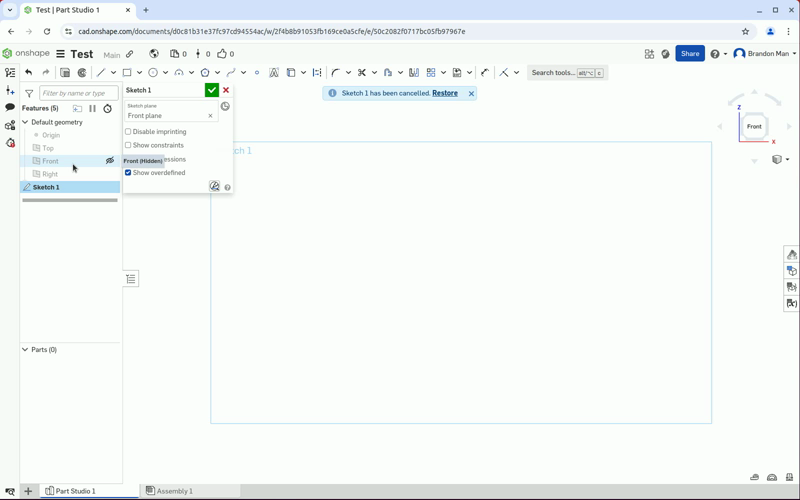
mouse_move(73, 352)
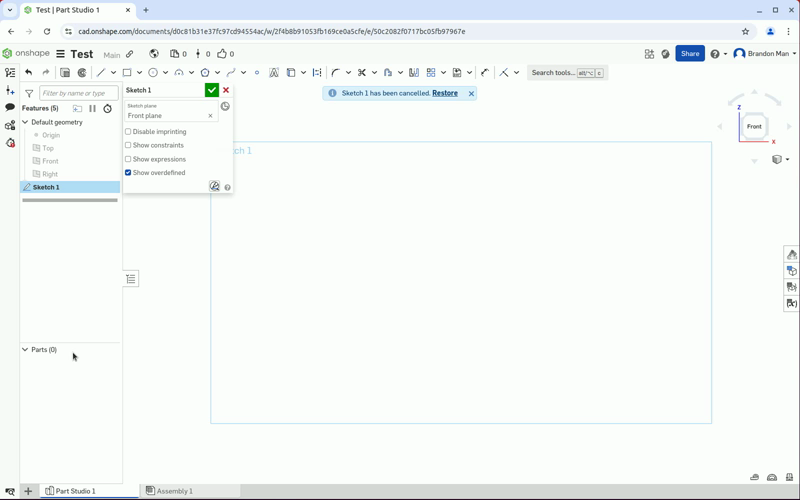
key(y)
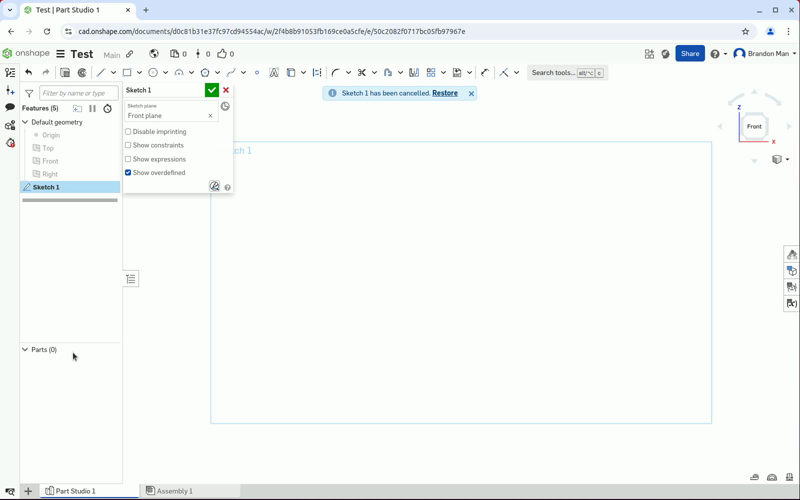
key(c)
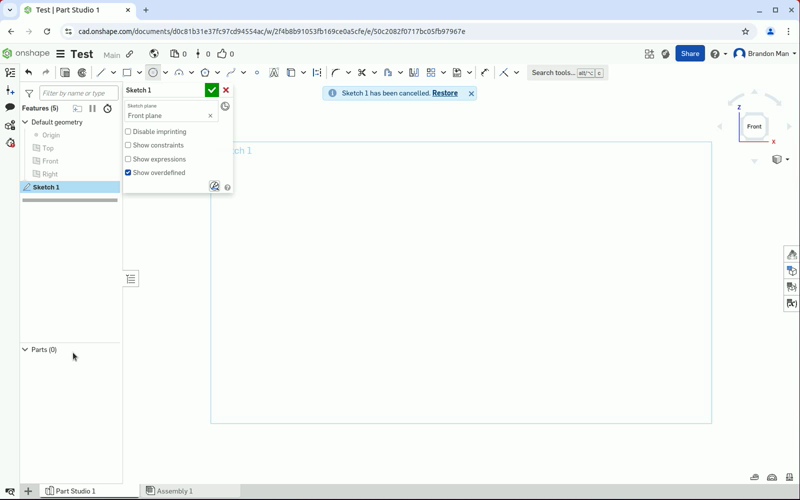
key_down(shift)
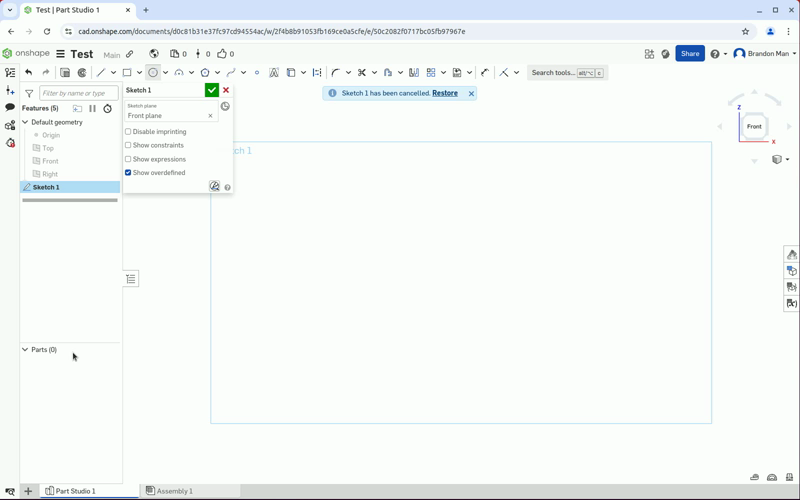
mouse_move(461, 282)
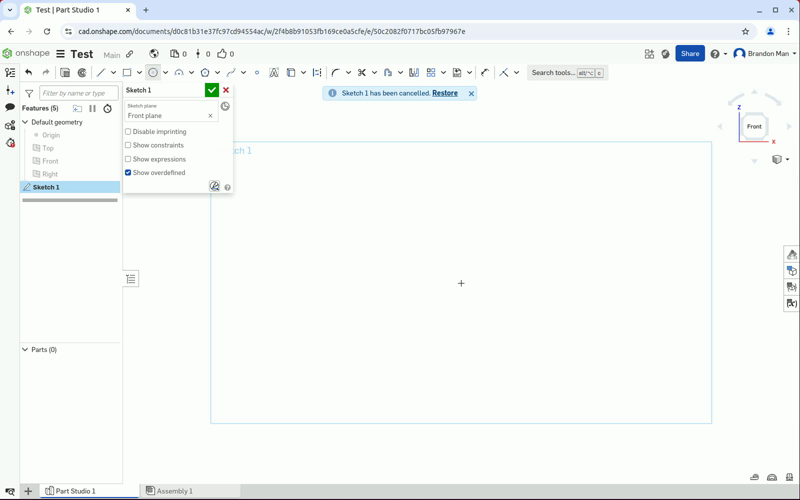
click(461, 282)
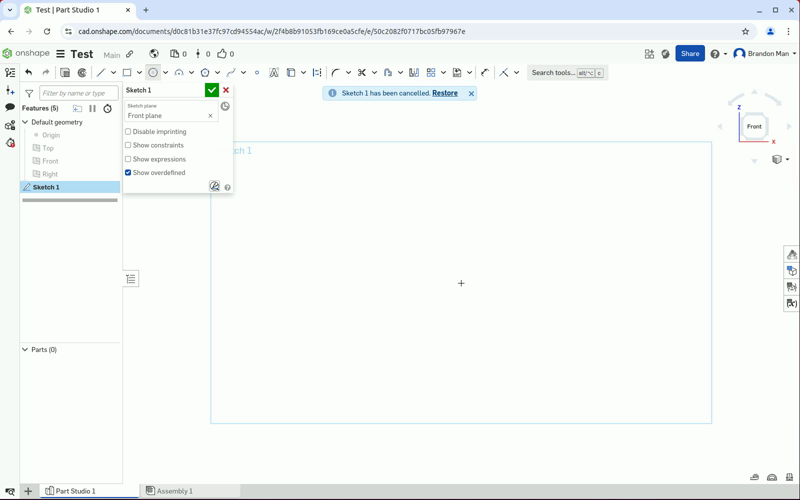
key_up(shift)
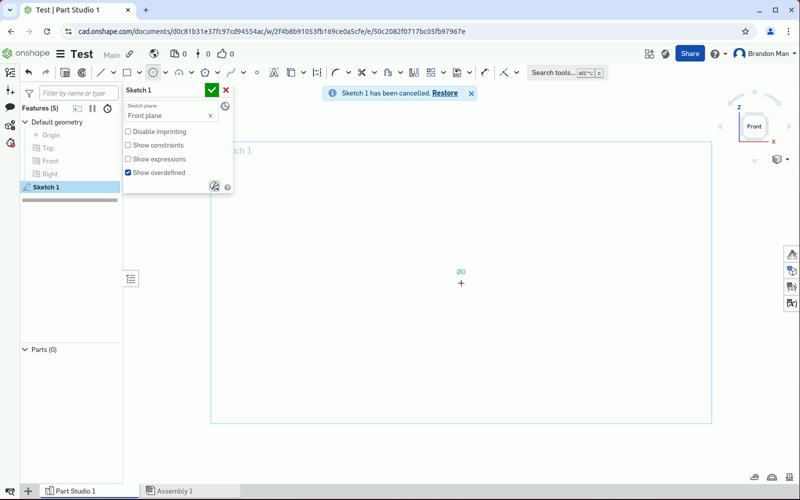
mouse_move(499, 282)
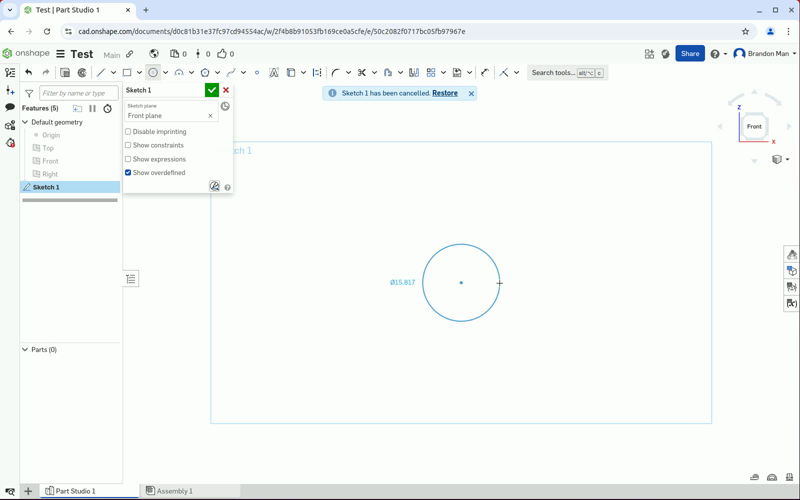
click(499, 282)
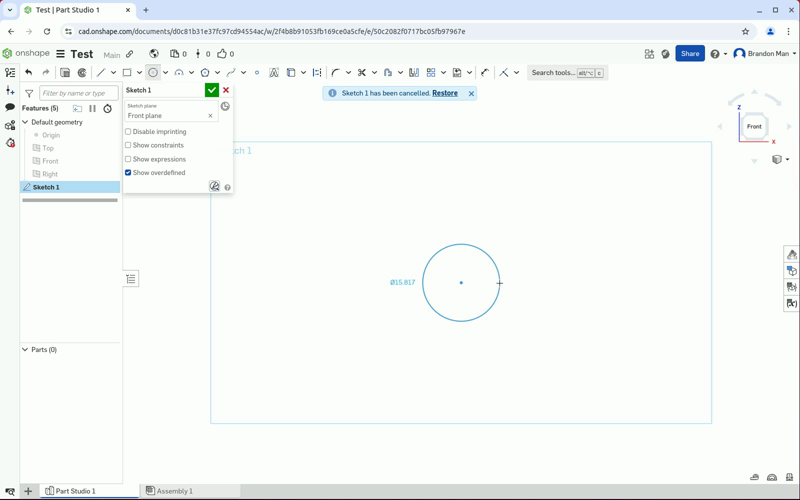
key(esc)
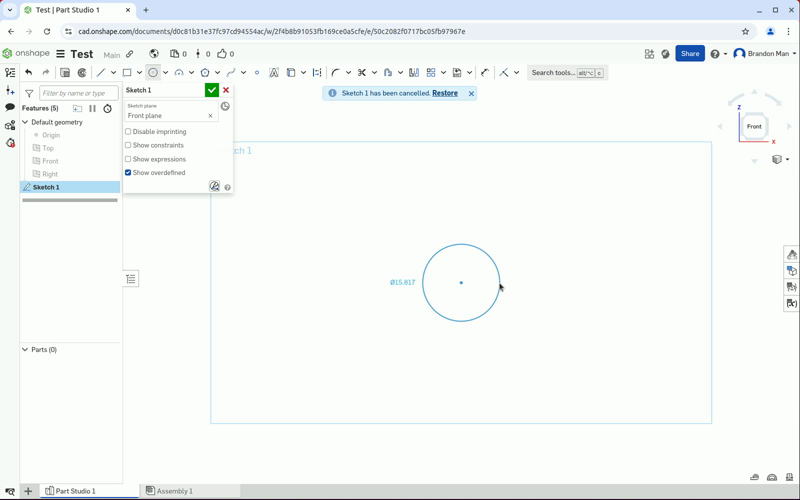
mouse_move(460, 271)
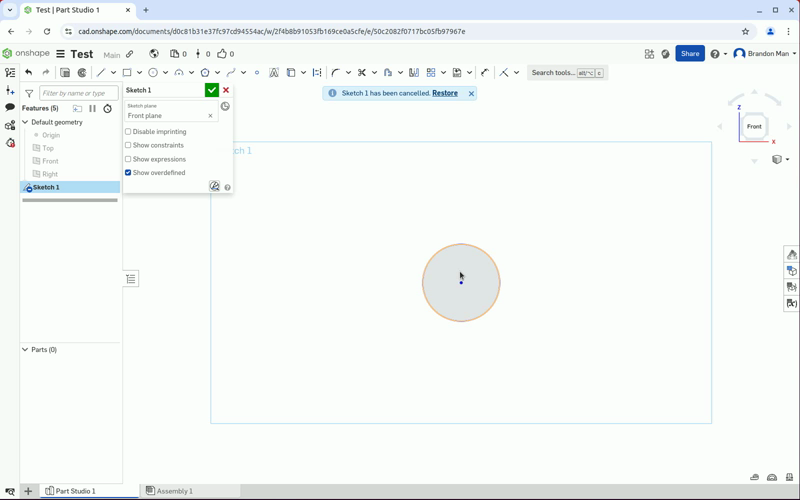
click(460, 271)
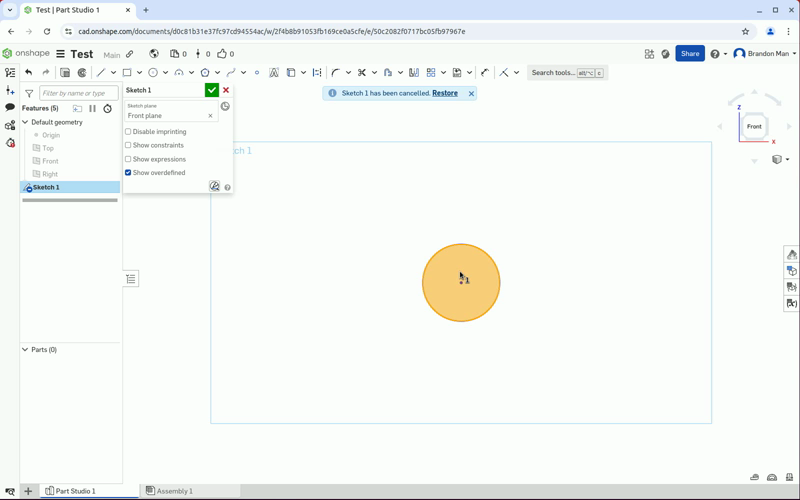
mouse_move(73, 352)
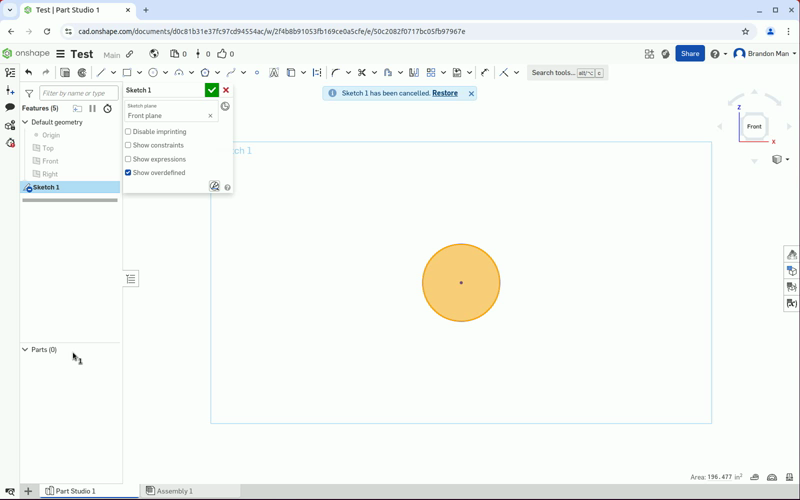
key(shift+y)
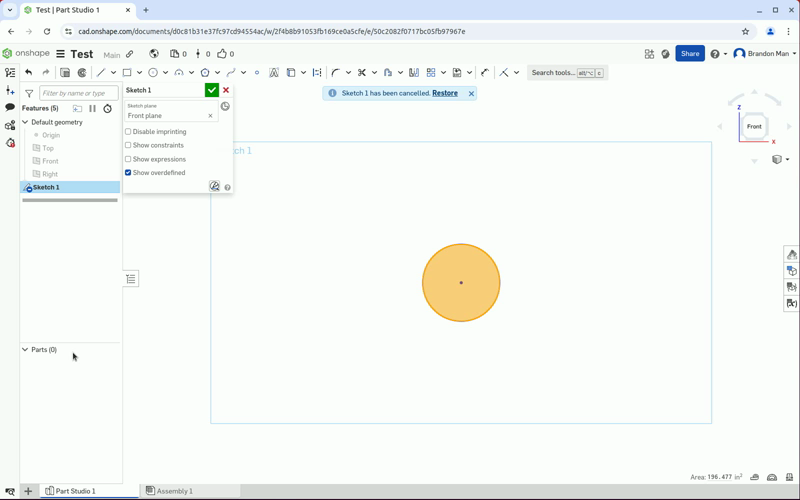
key(shift+e)
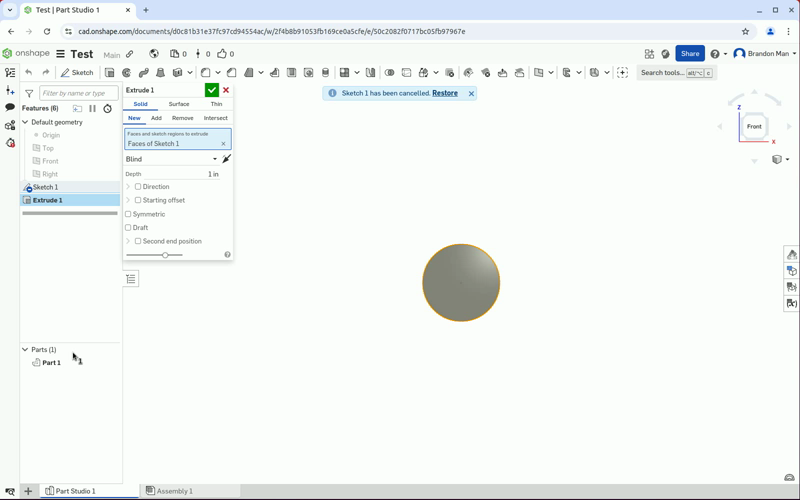
mouse_move(143, 106)
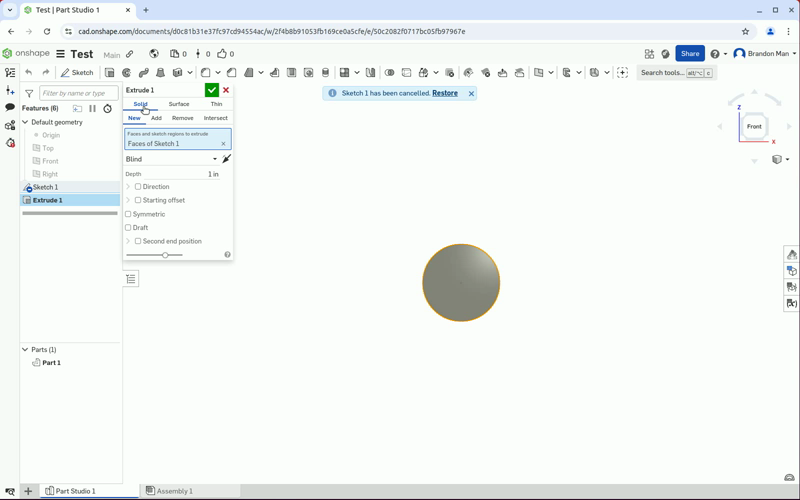
click(143, 106)
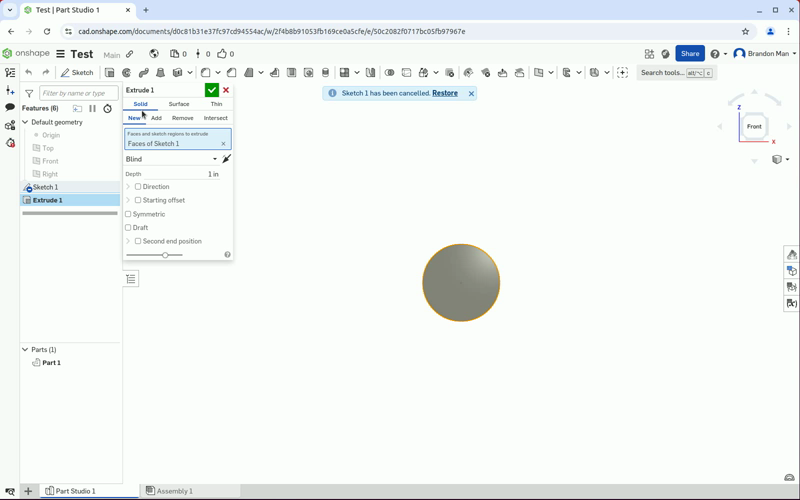
mouse_move(137, 120)
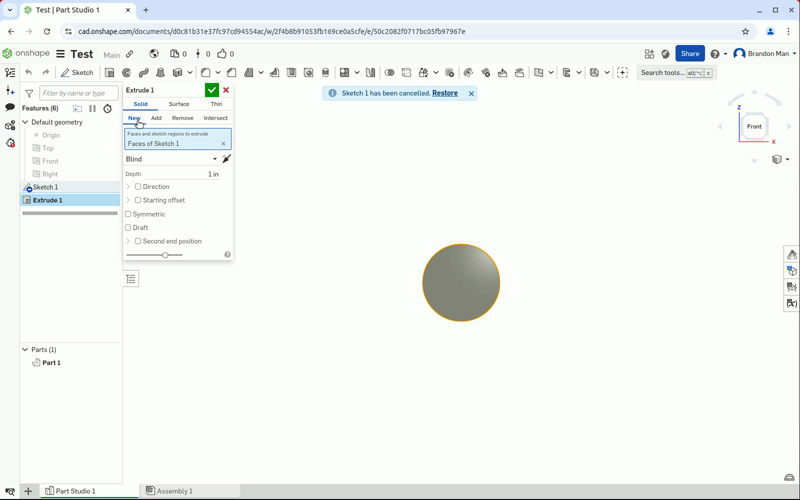
click(137, 120)
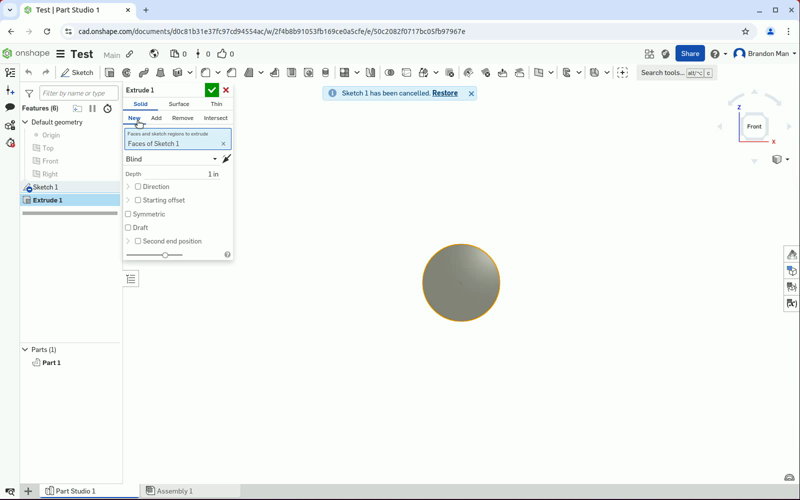
key(tab, 4)
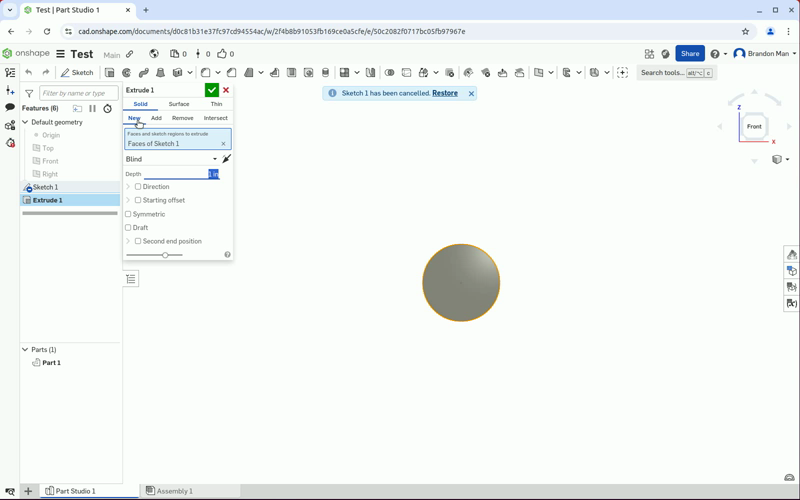
text(23.108)
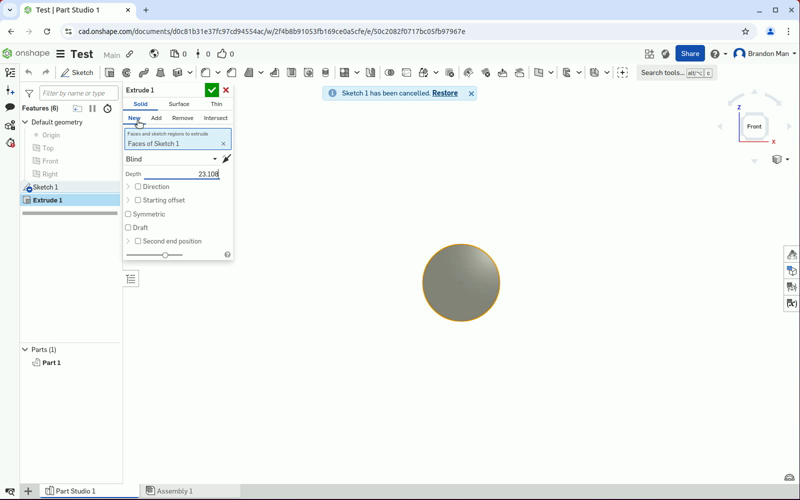
key(enter)
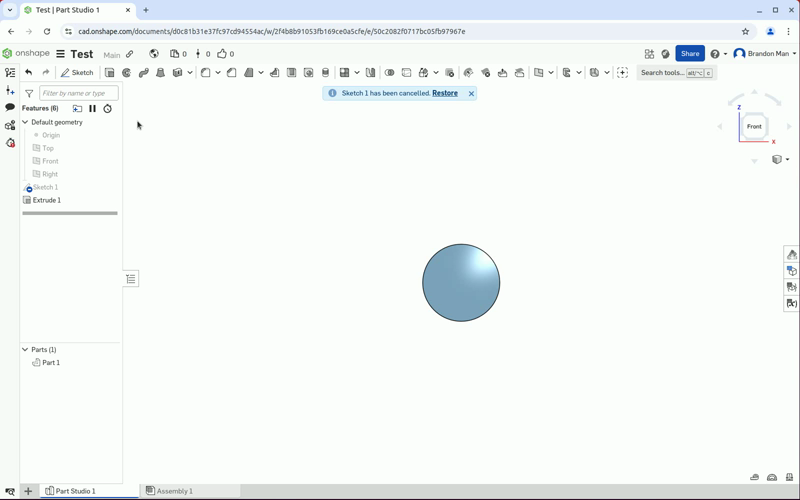
key(shift+h)
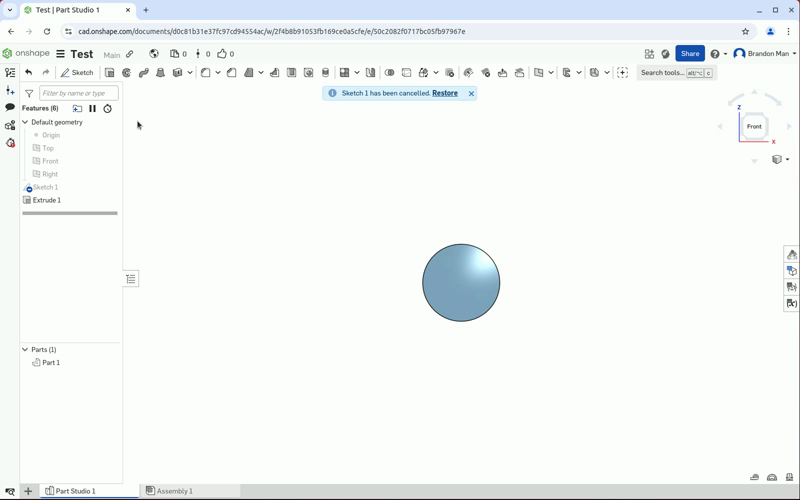
key(shift+h)
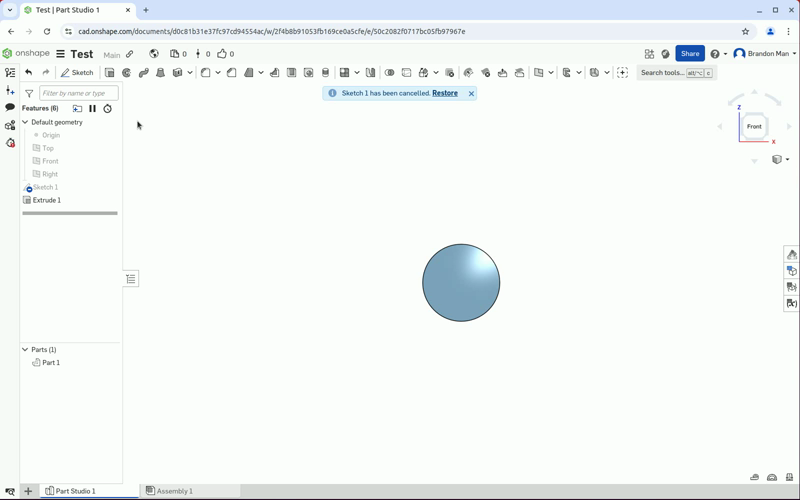
mouse_move(73, 189)
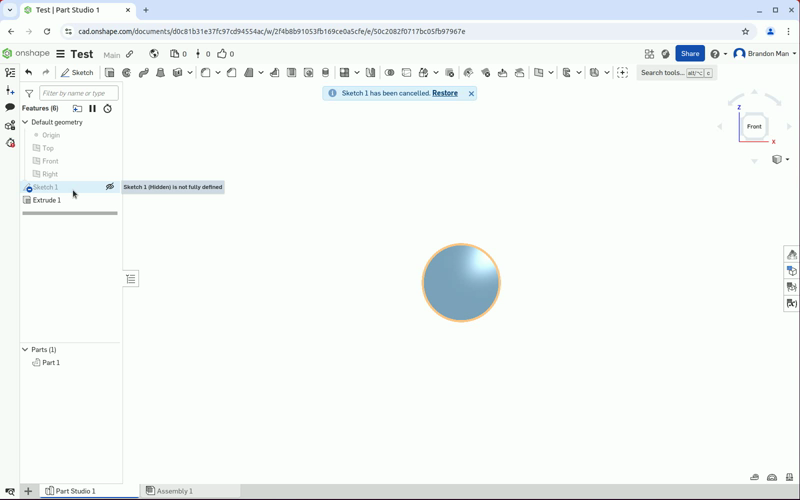
click(73, 189)
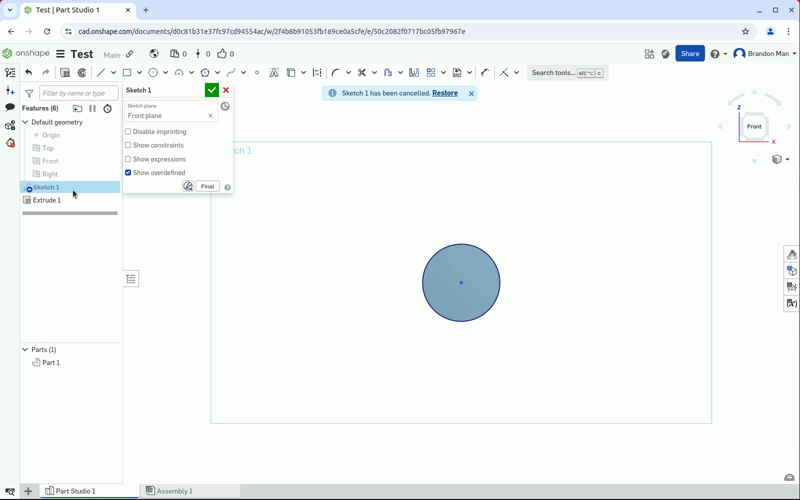
mouse_move(229, 92)
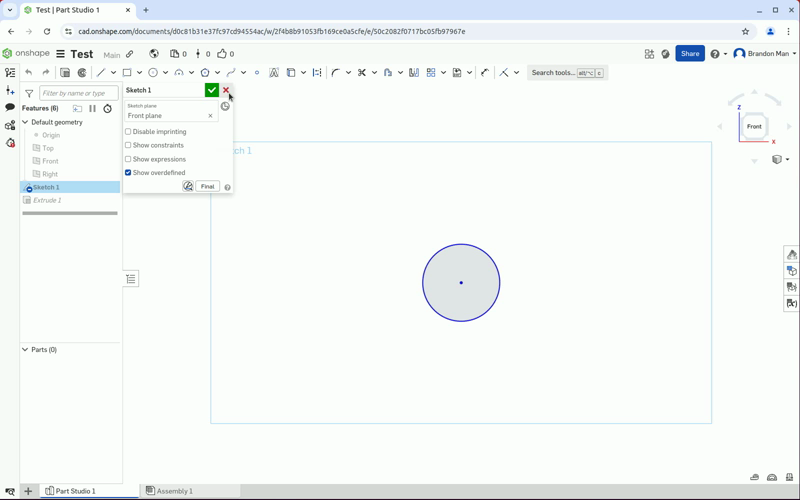
click(229, 92)
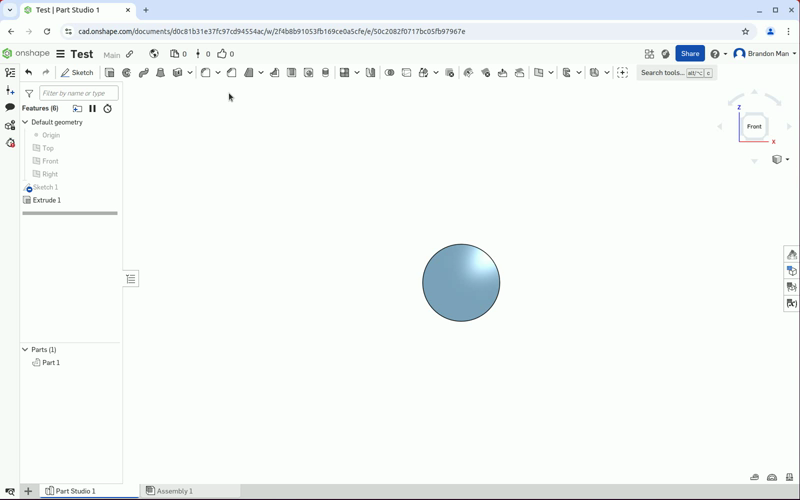
mouse_move(541, 75)
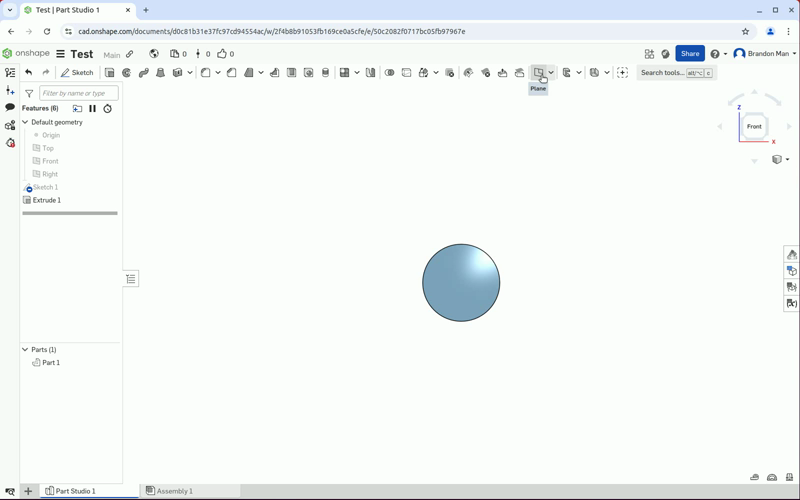
click(541, 75)
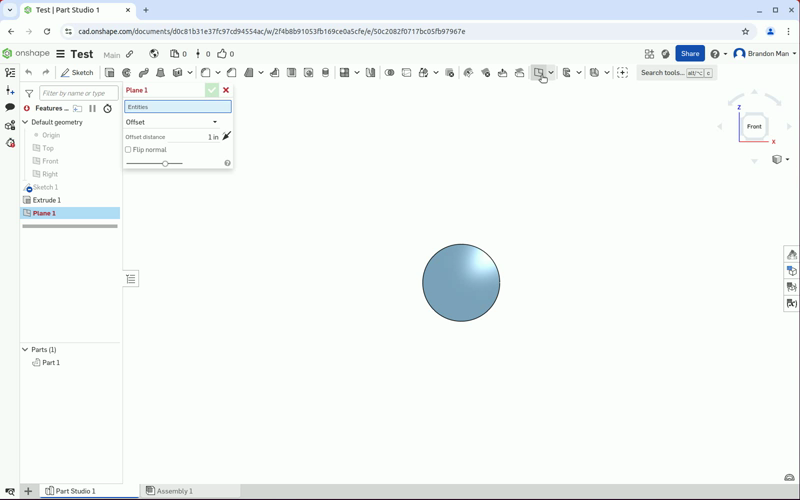
mouse_move(73, 163)
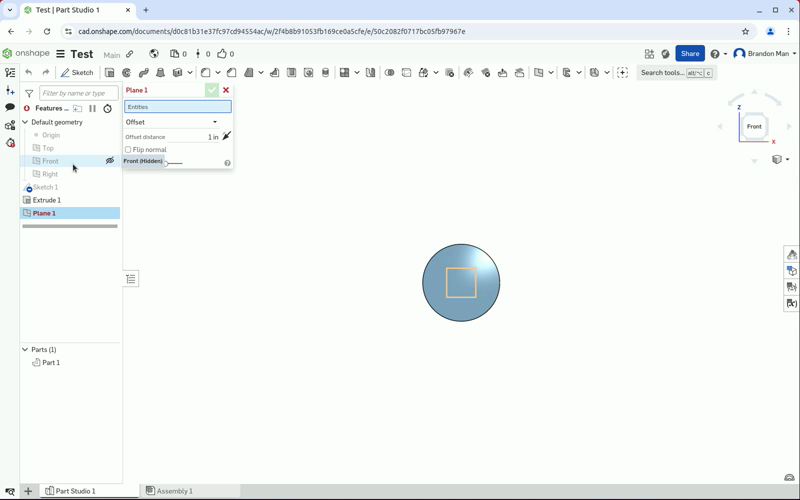
click(73, 163)
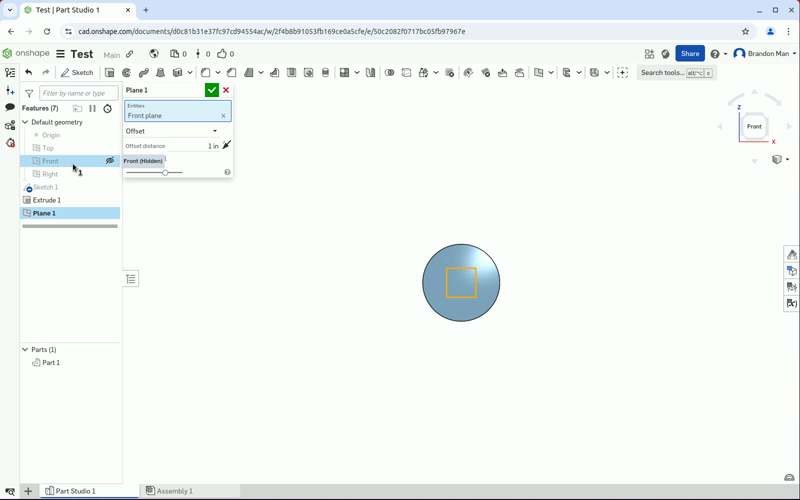
key(tab, 2)
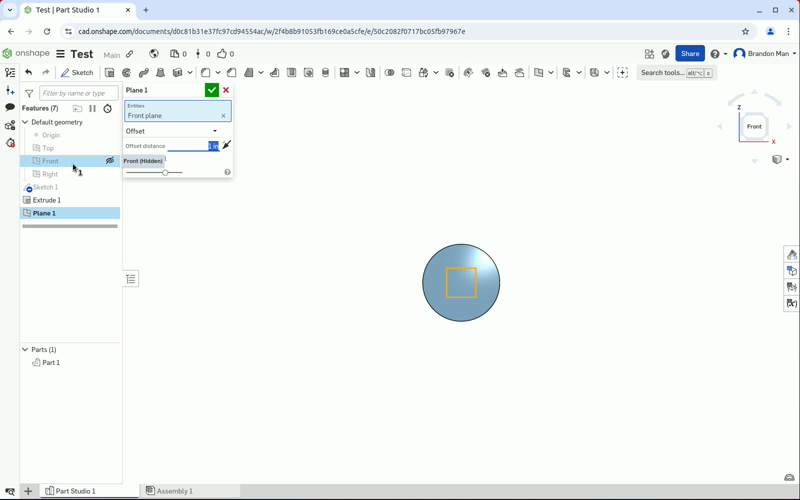
text(23.108)
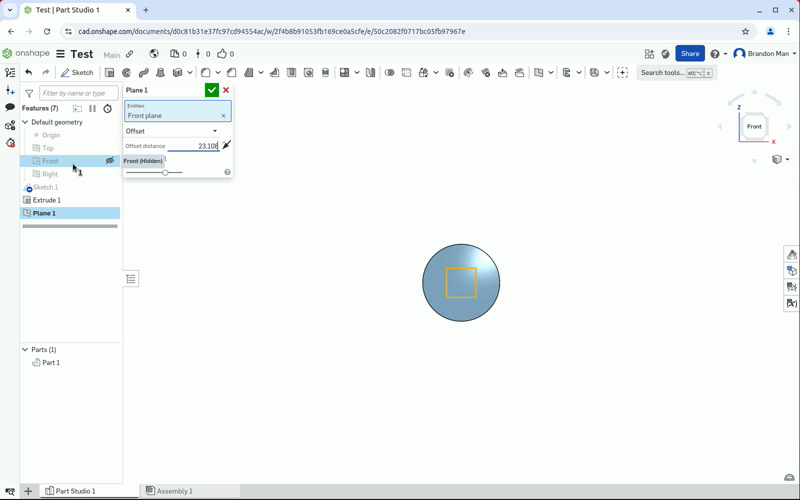
key(enter, 2)
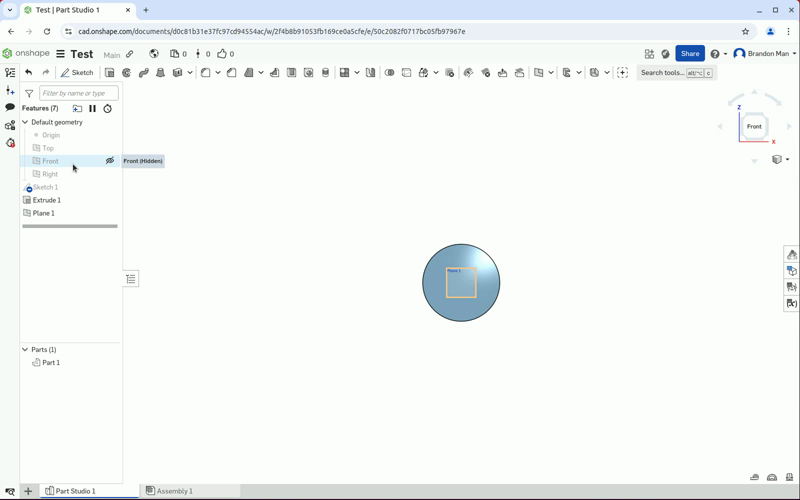
key(shift+s)
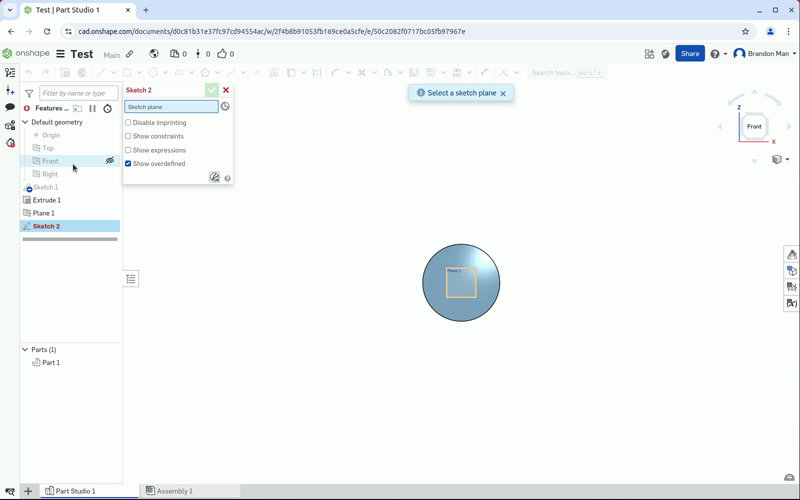
mouse_move(73, 215)
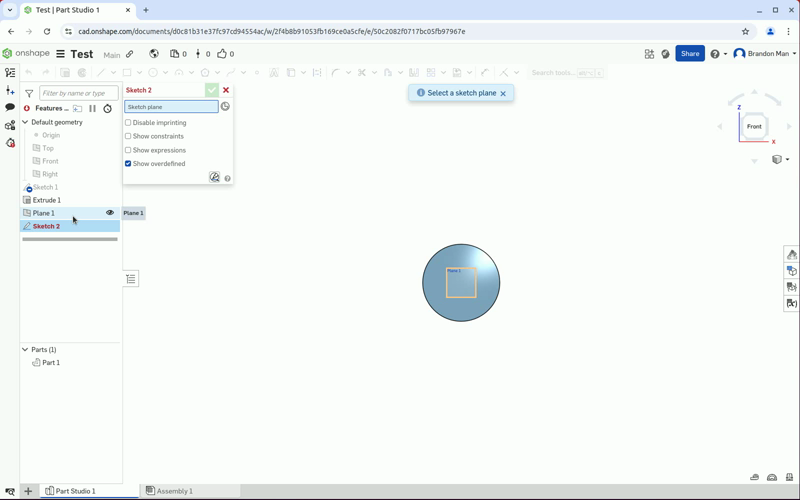
click(73, 215)
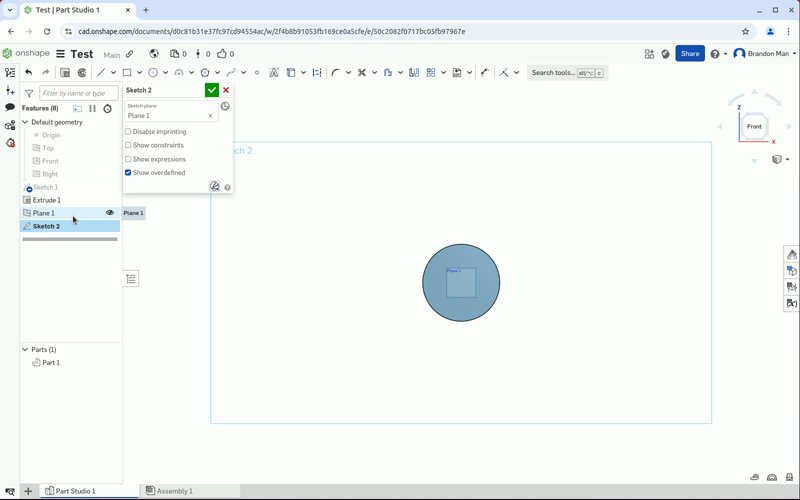
mouse_move(73, 352)
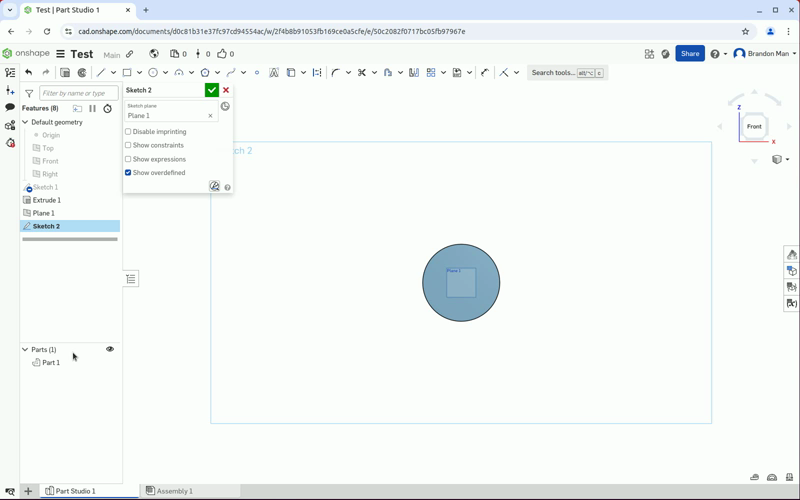
key(y)
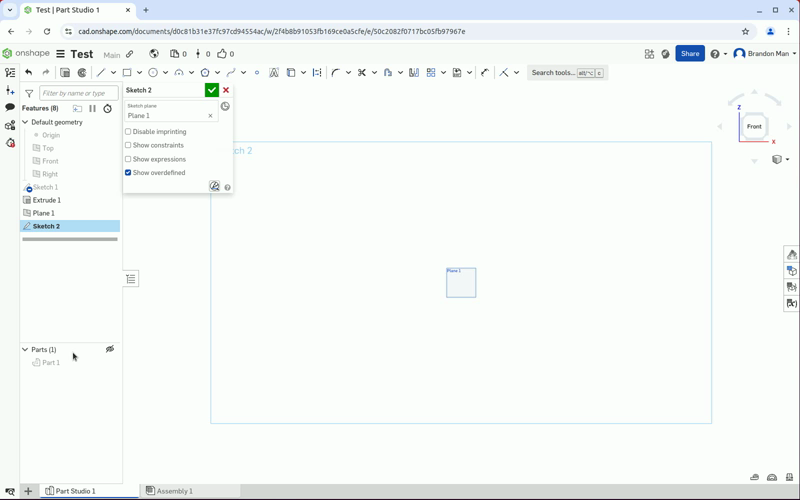
key(c)
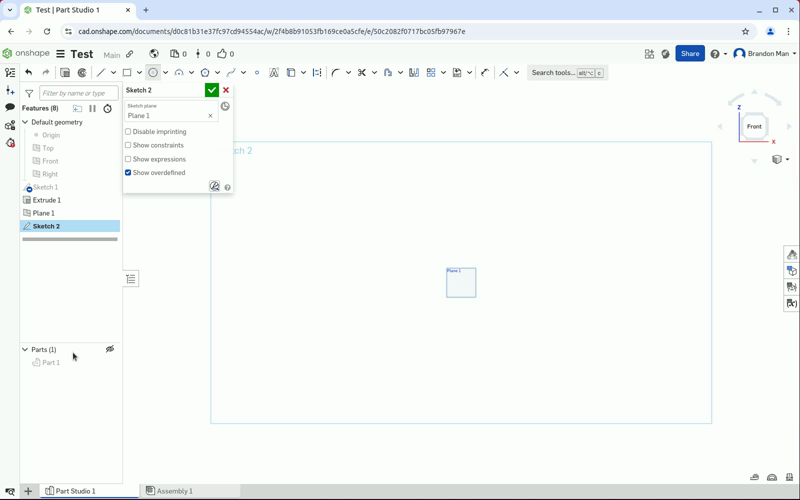
key_down(shift)
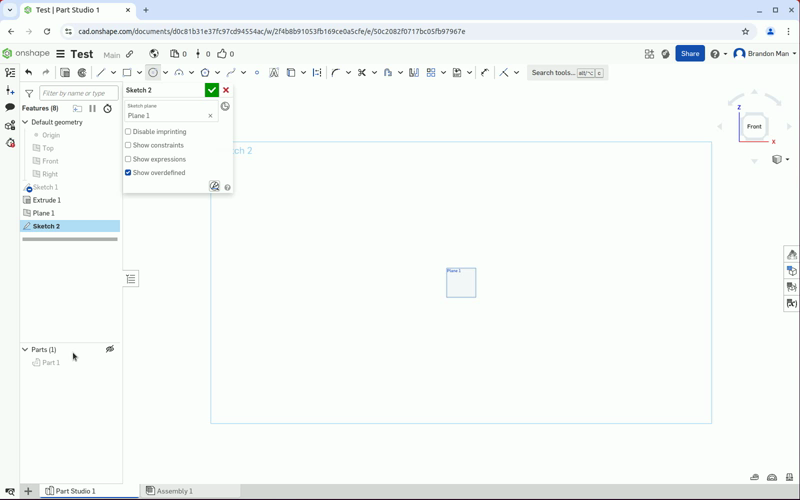
mouse_move(460, 282)
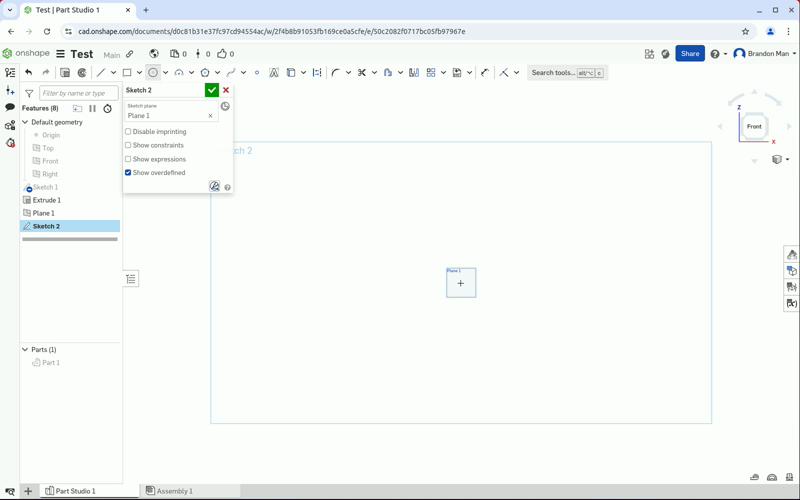
click(460, 282)
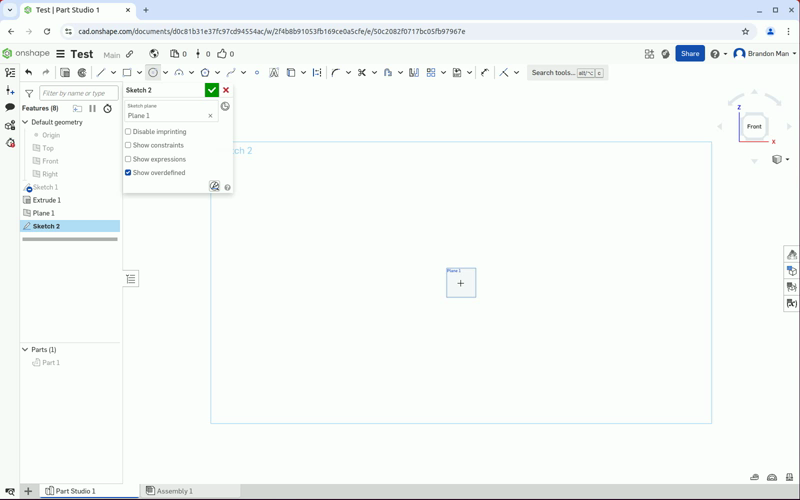
key_up(shift)
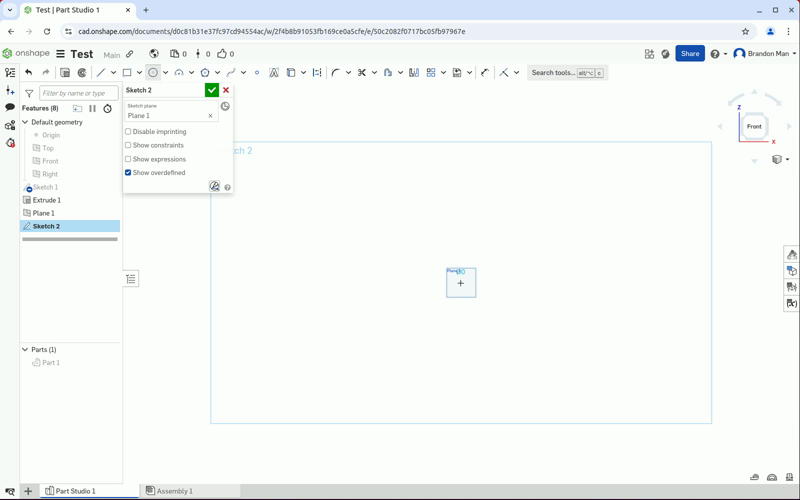
mouse_move(491, 282)
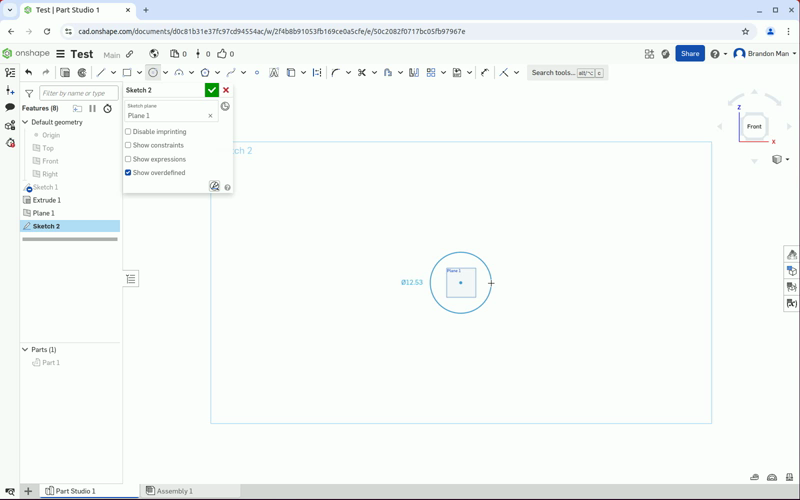
click(491, 282)
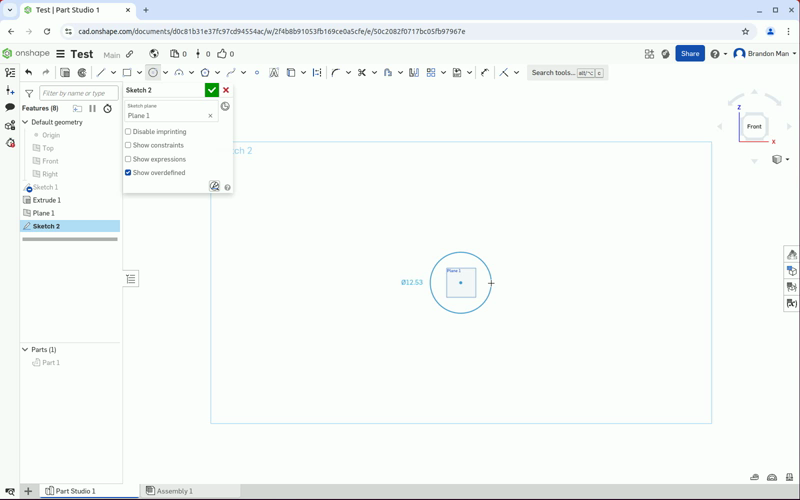
key(esc)
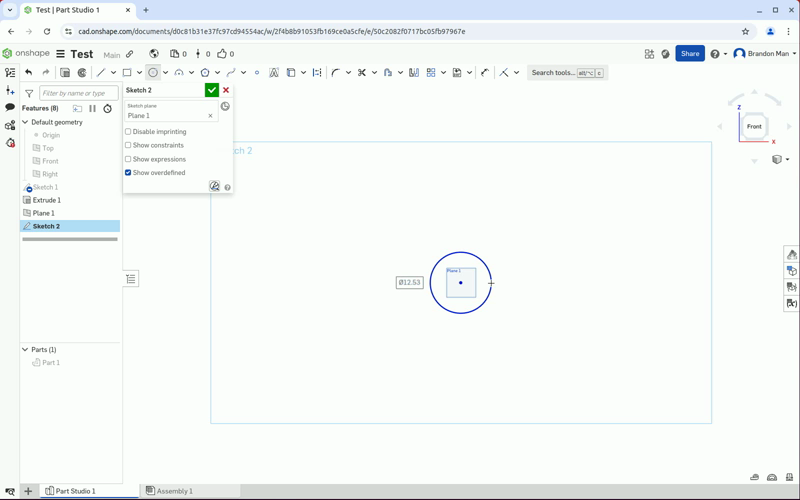
mouse_move(470, 296)
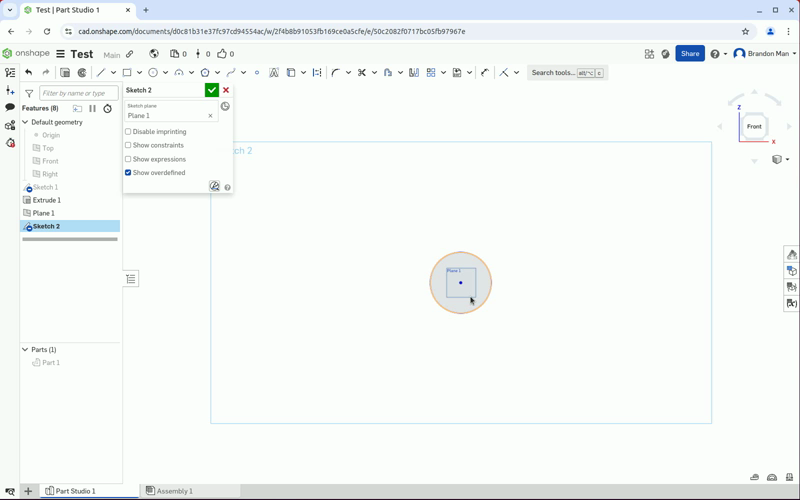
click(470, 296)
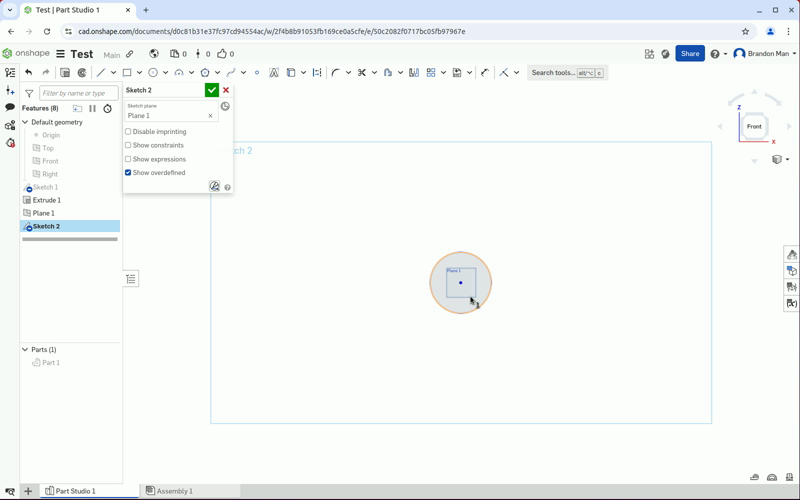
mouse_move(73, 352)
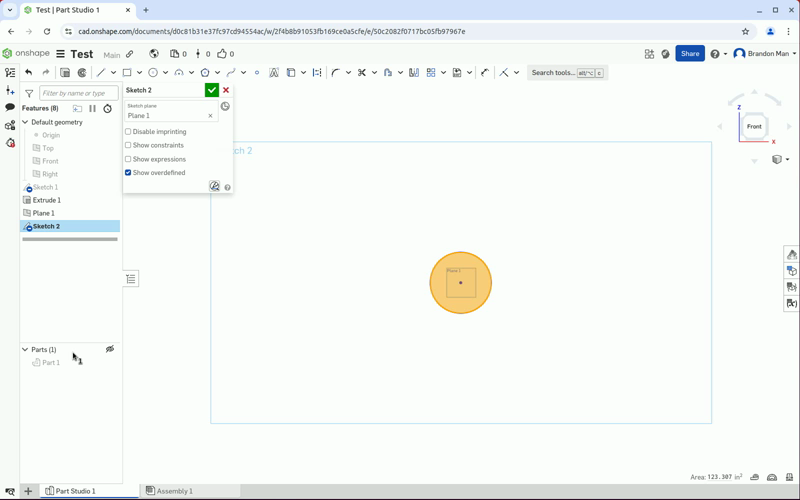
key(shift+y)
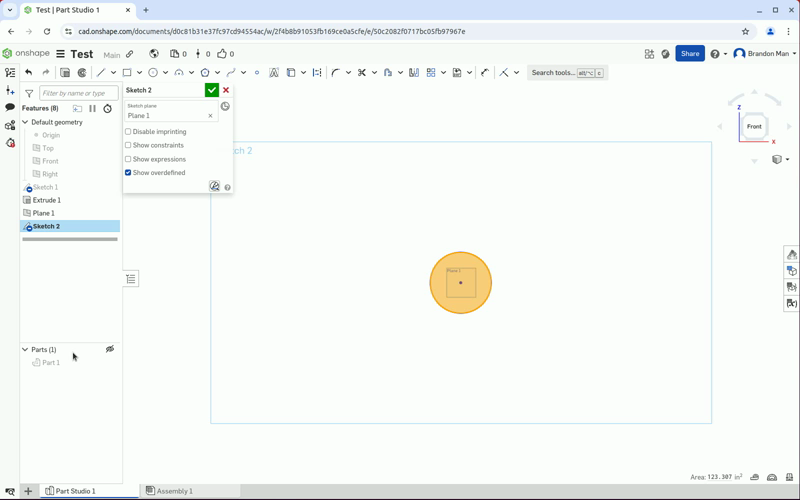
key(shift+e)
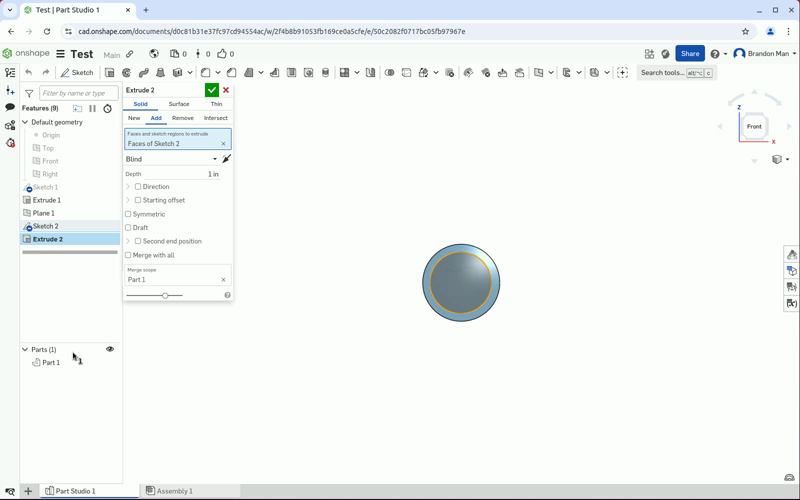
mouse_move(143, 106)
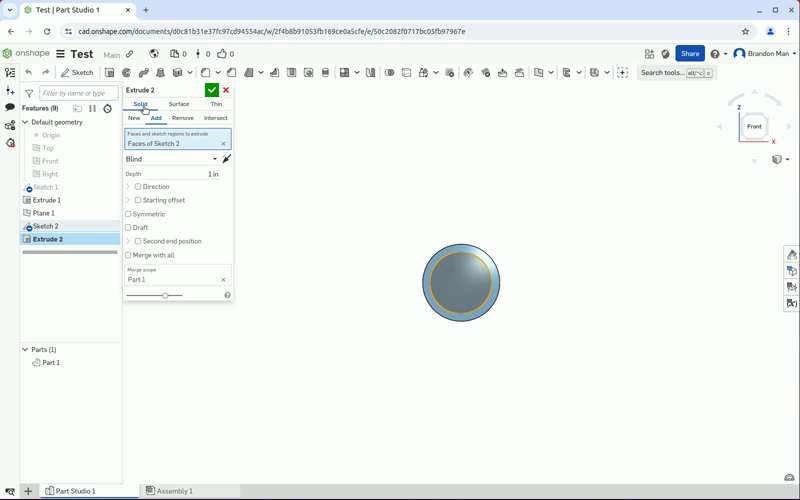
click(143, 106)
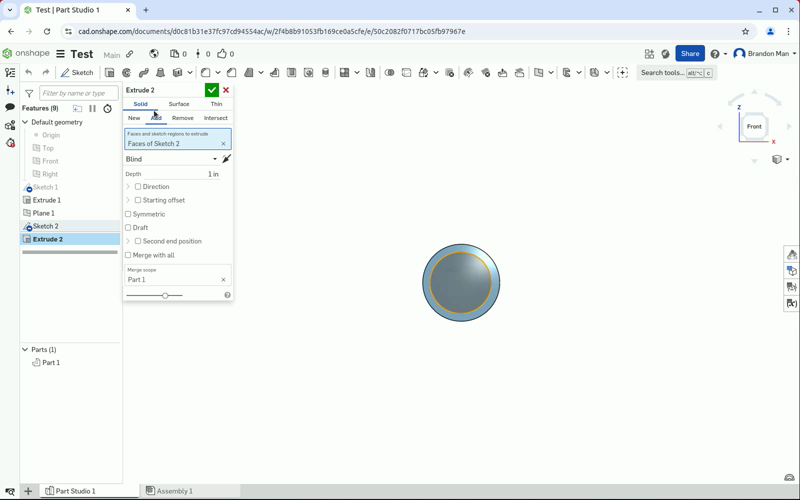
mouse_move(186, 120)
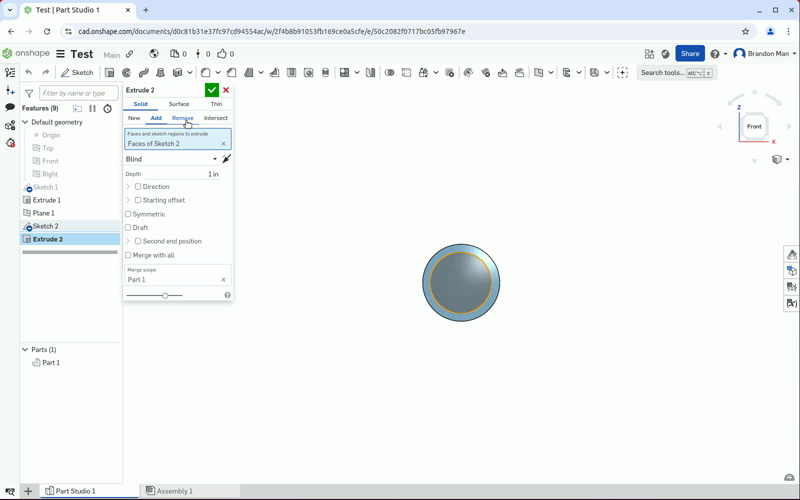
click(186, 120)
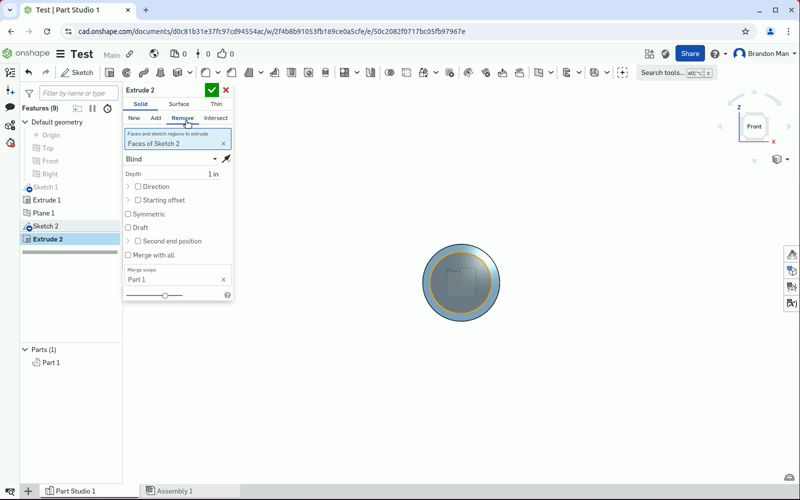
key(tab, 4)
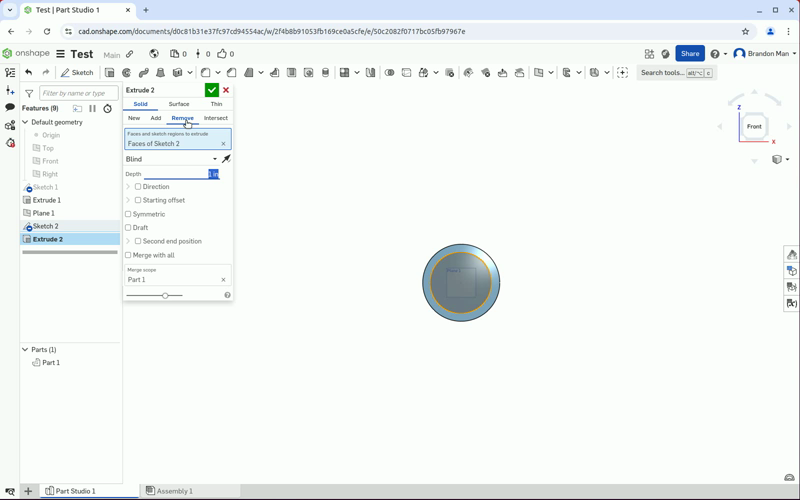
text(15.405)
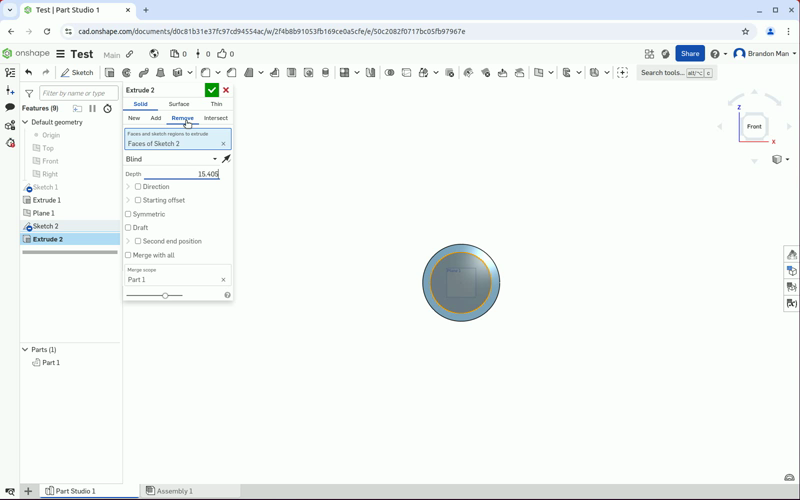
key(tab, 6)
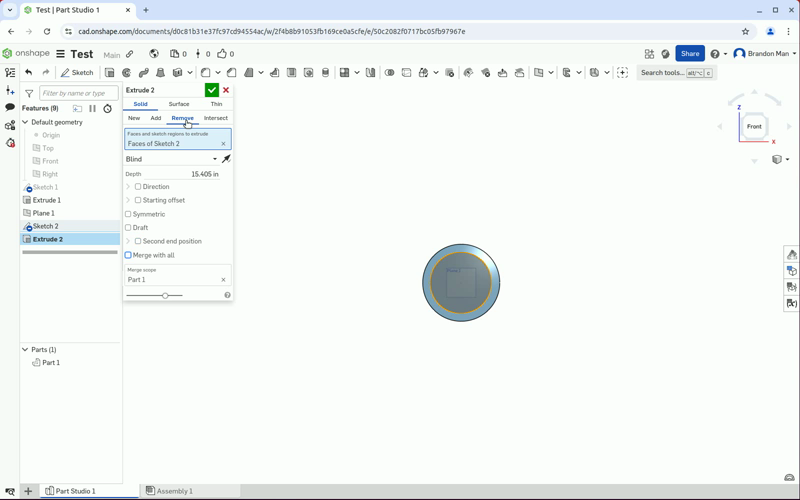
key(space)
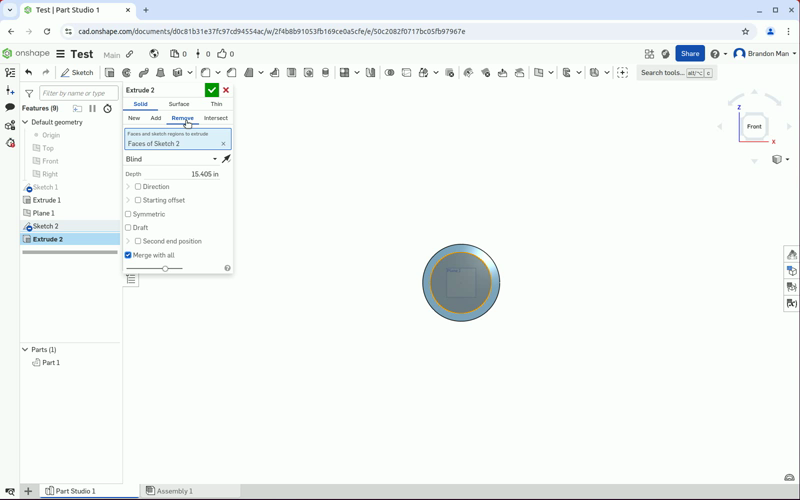
key(enter)
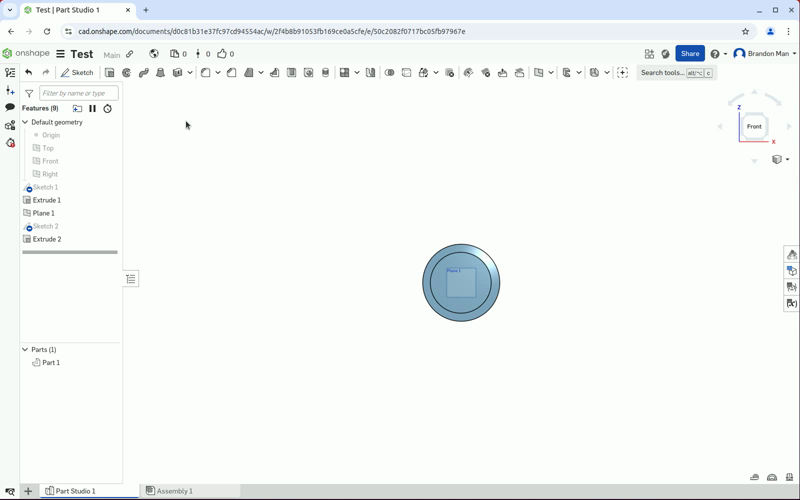
key(shift+h)
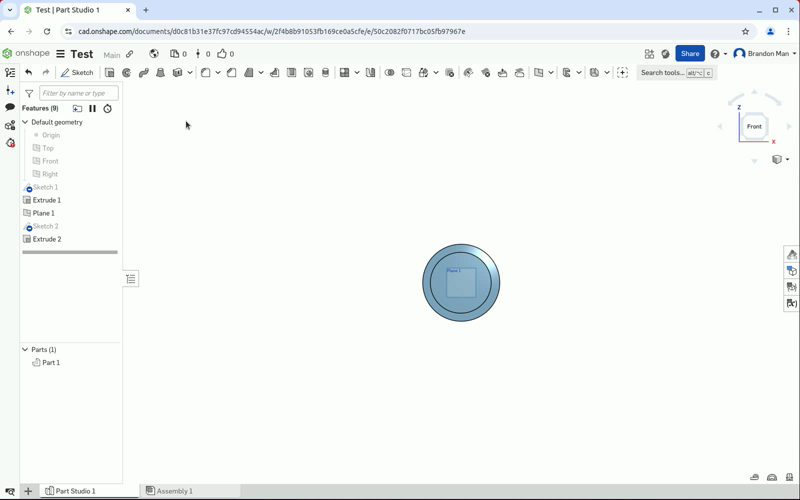
key(shift+h)
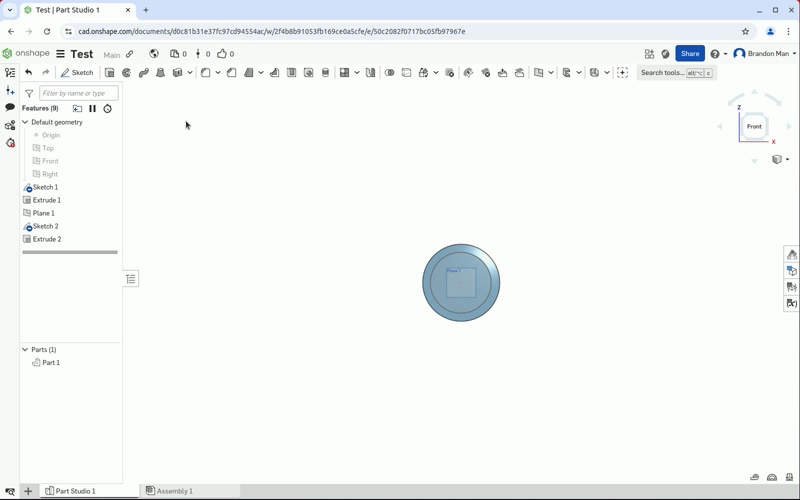
key(shift+7)
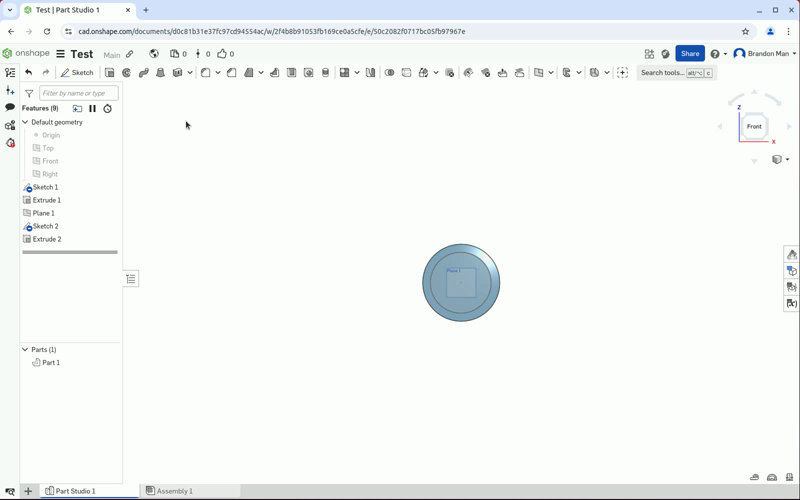
key(left, 2)
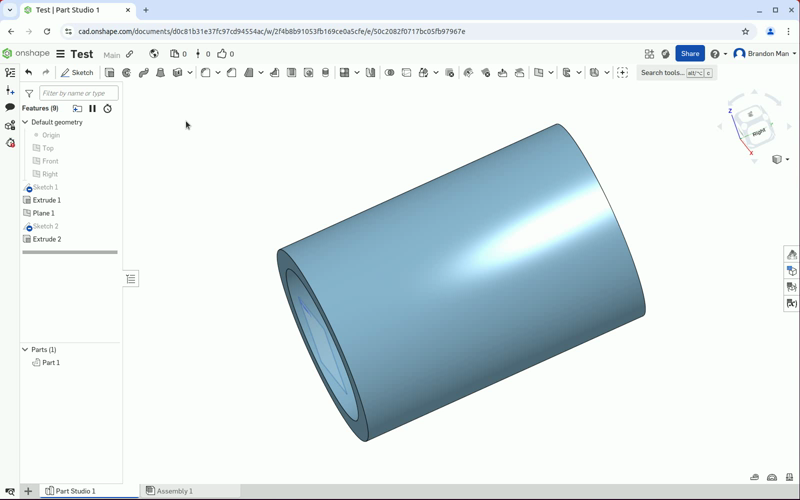
key(down, 2)
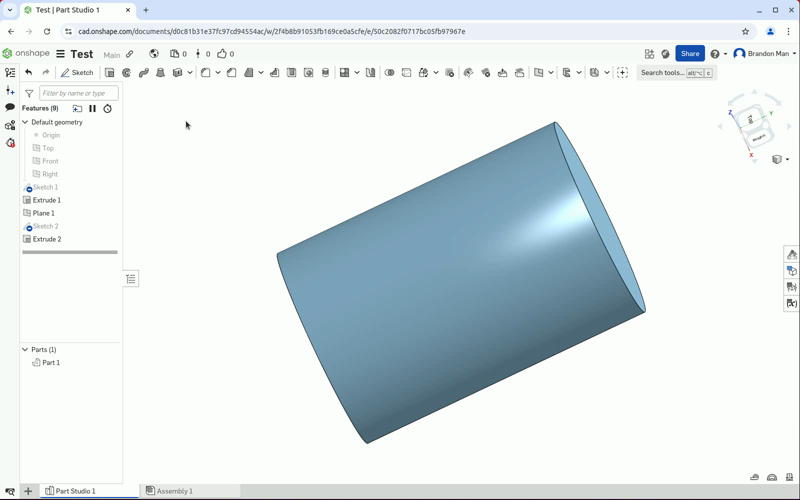
key(up, 2)
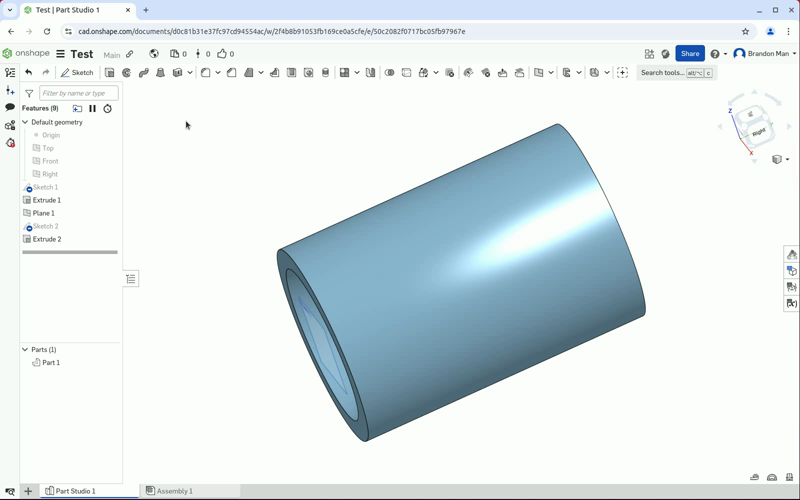
key(right, 2)
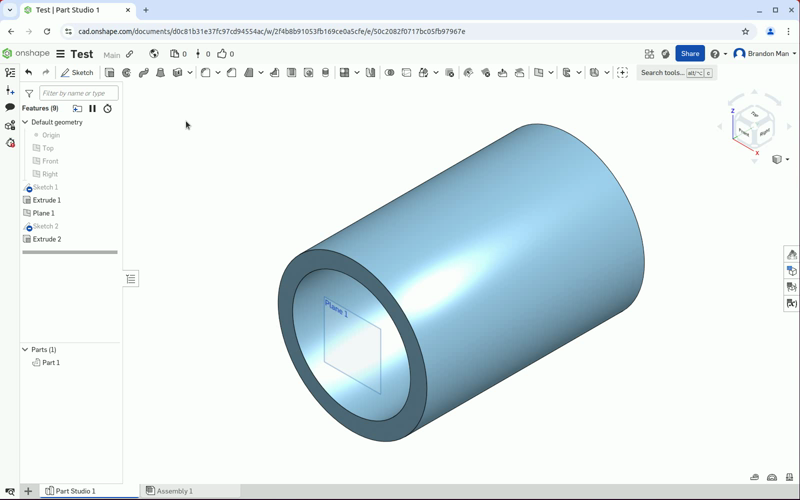
mouse_move(73, 189)
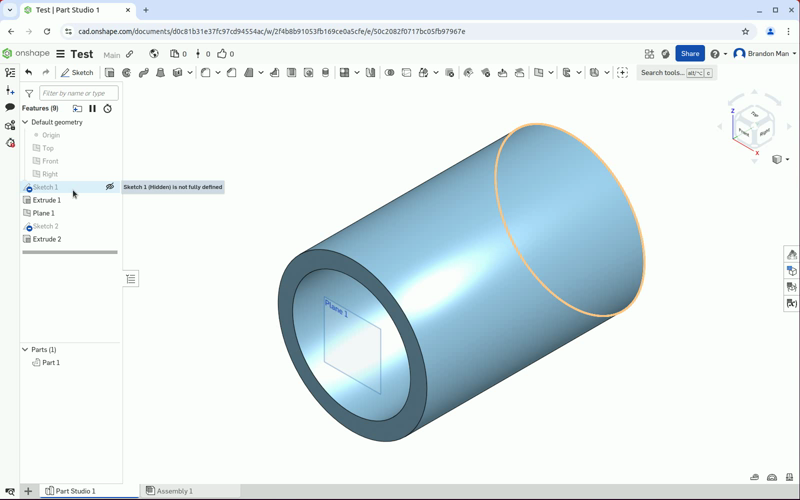
click(73, 189)